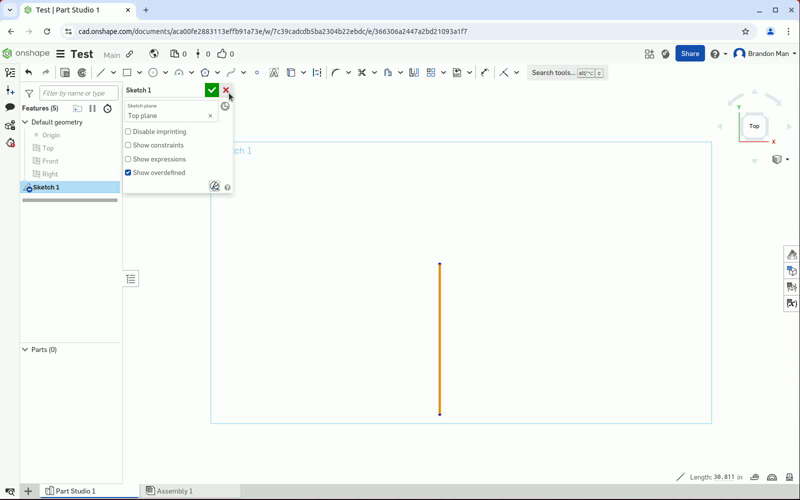
key(shift+h)
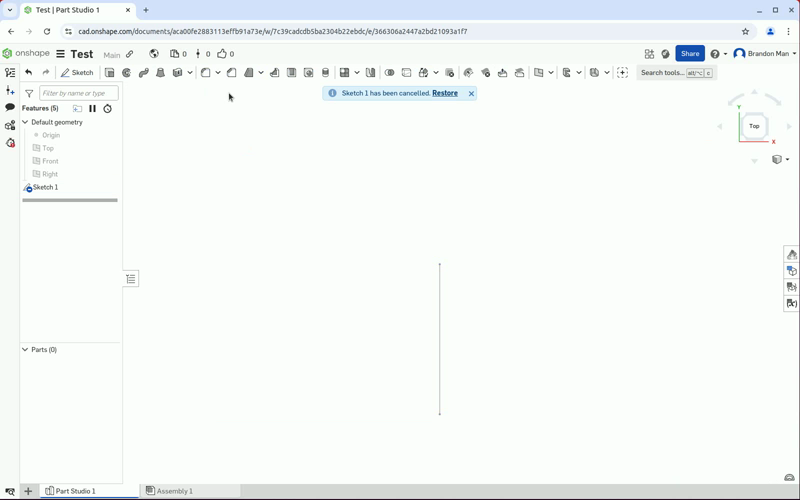
key(shift+s)
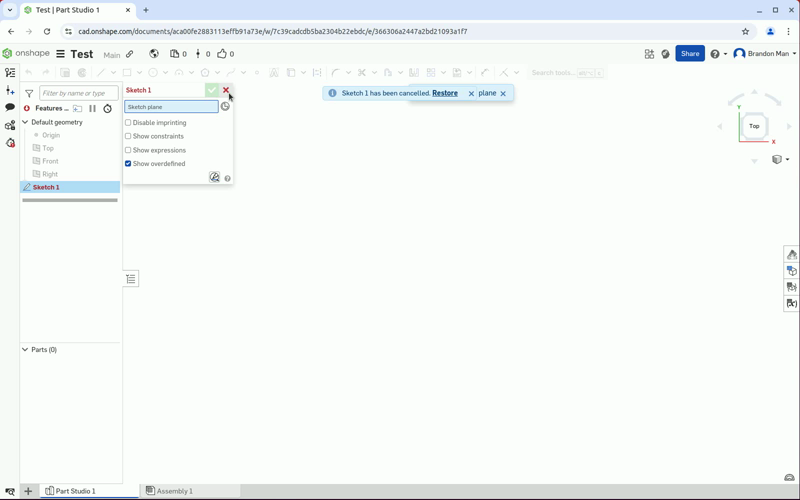
mouse_move(73, 150)
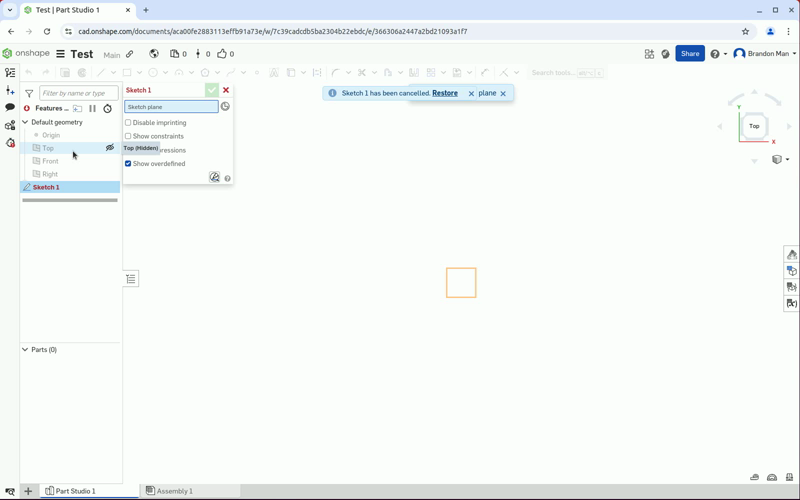
click(73, 150)
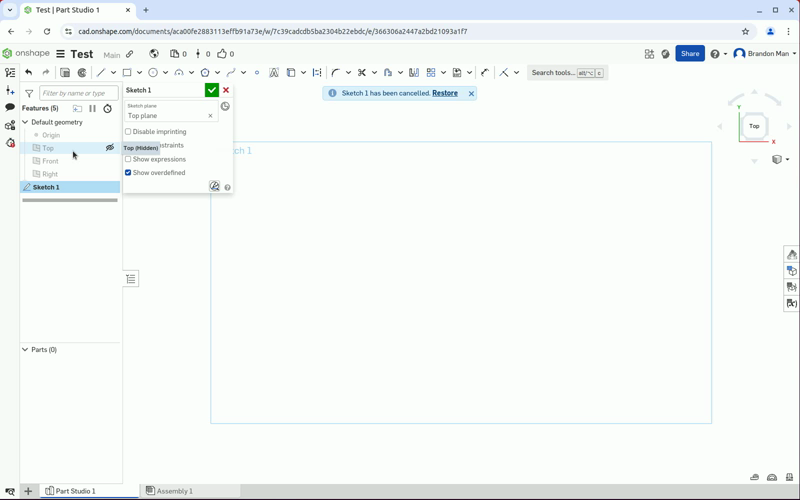
mouse_move(73, 352)
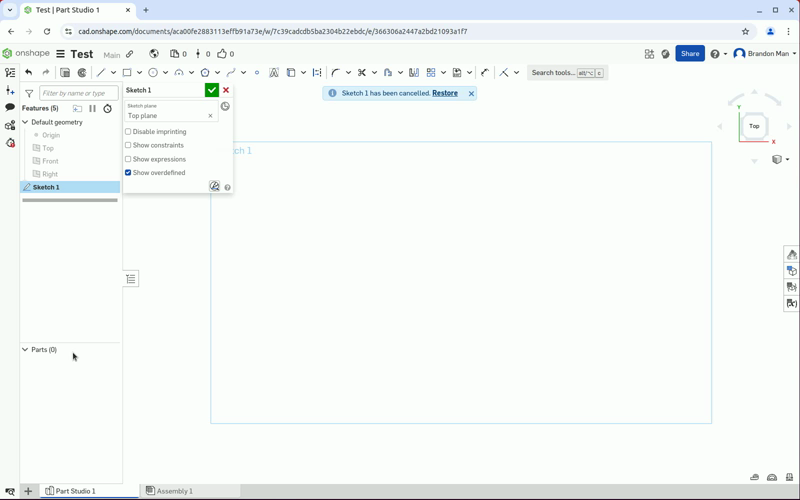
key(y)
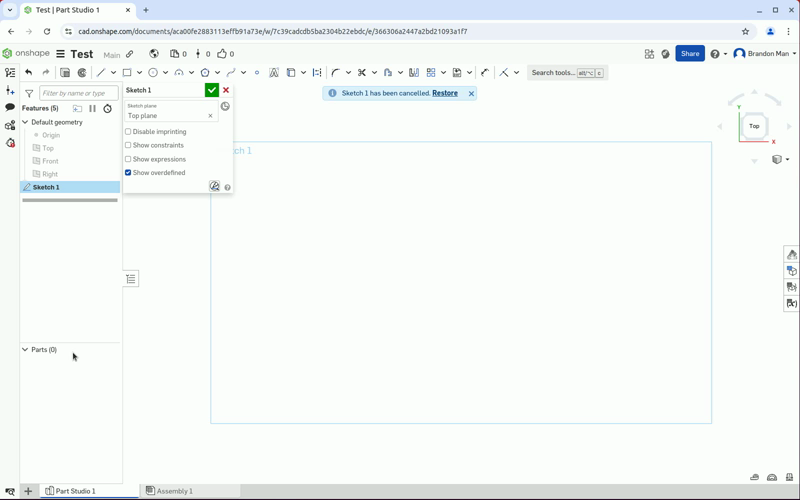
key(c)
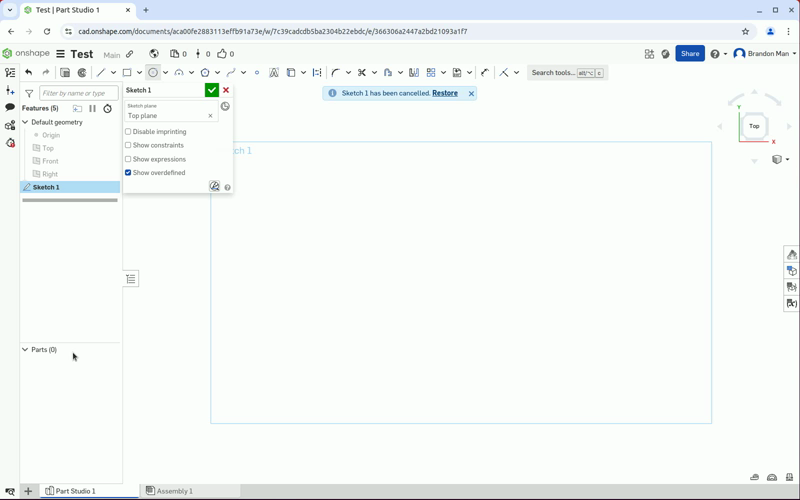
key_down(shift)
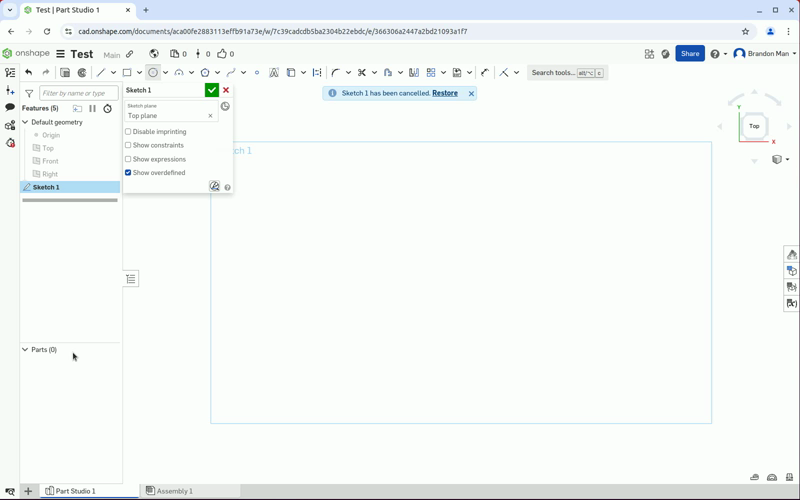
mouse_move(460, 282)
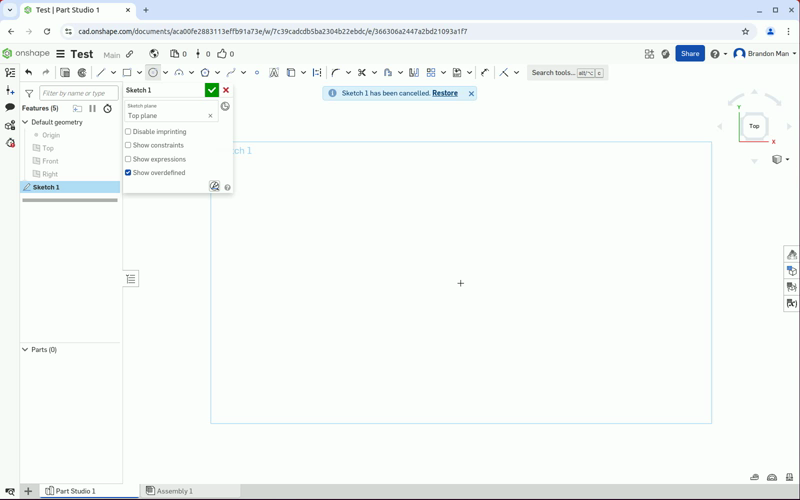
click(460, 282)
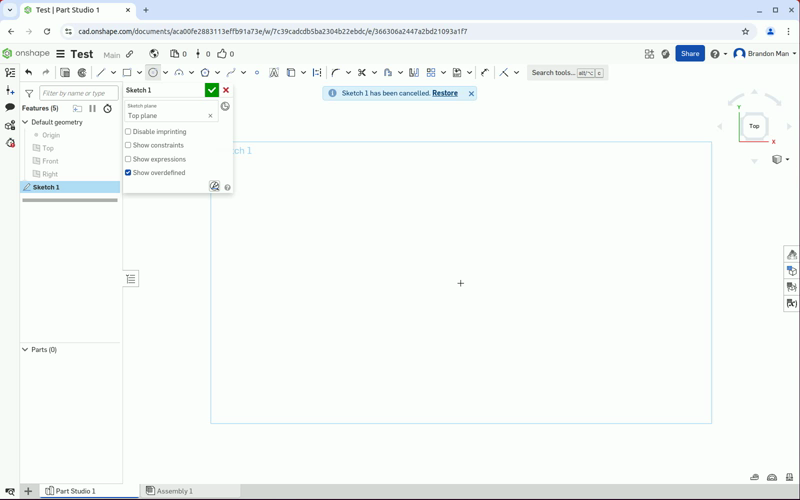
key_up(shift)
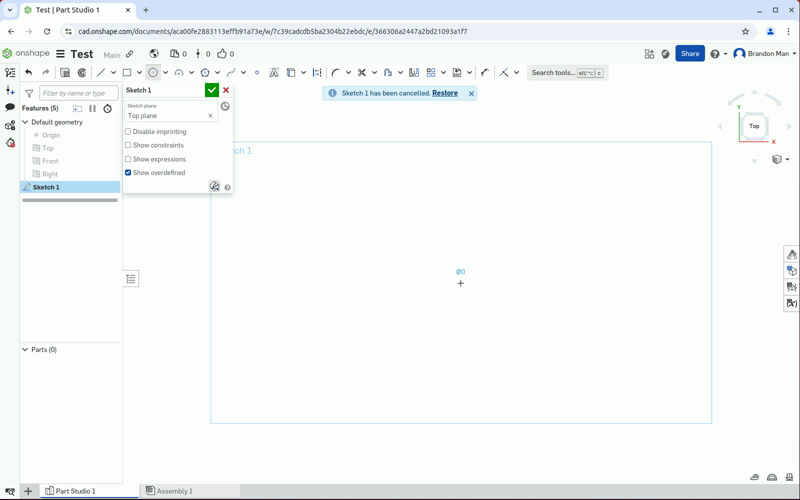
mouse_move(533, 282)
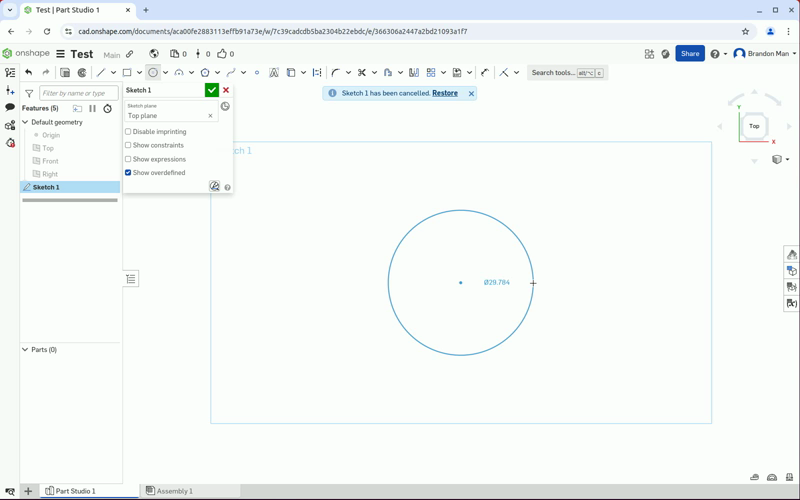
click(533, 282)
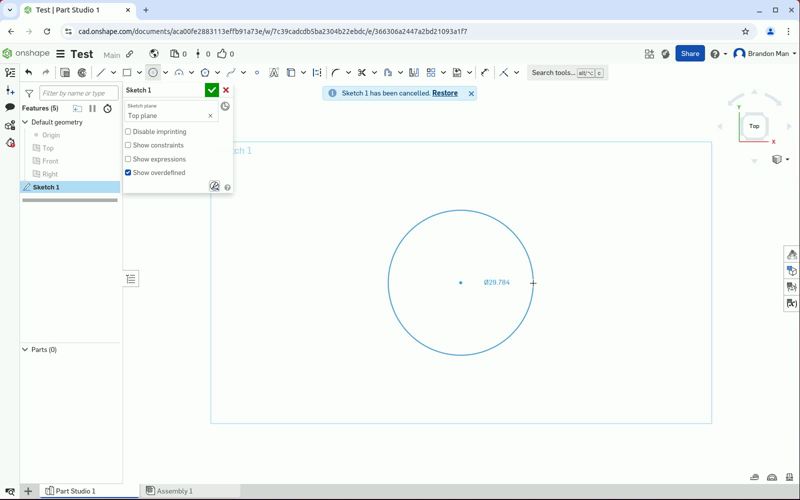
key(esc)
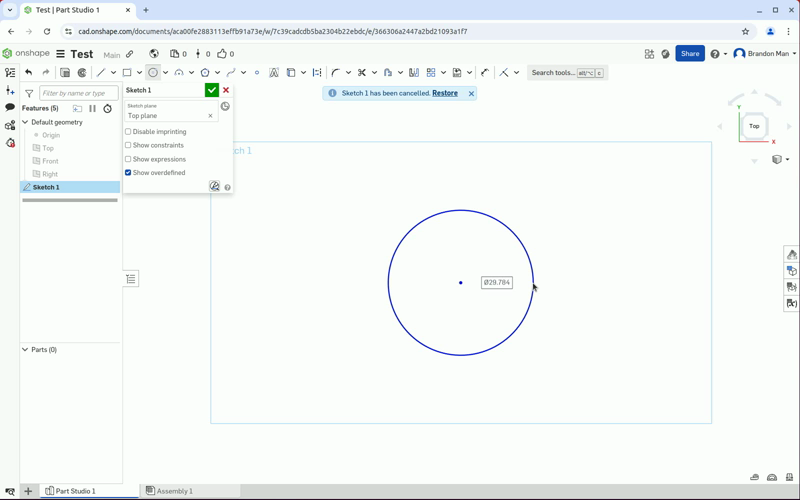
mouse_move(443, 233)
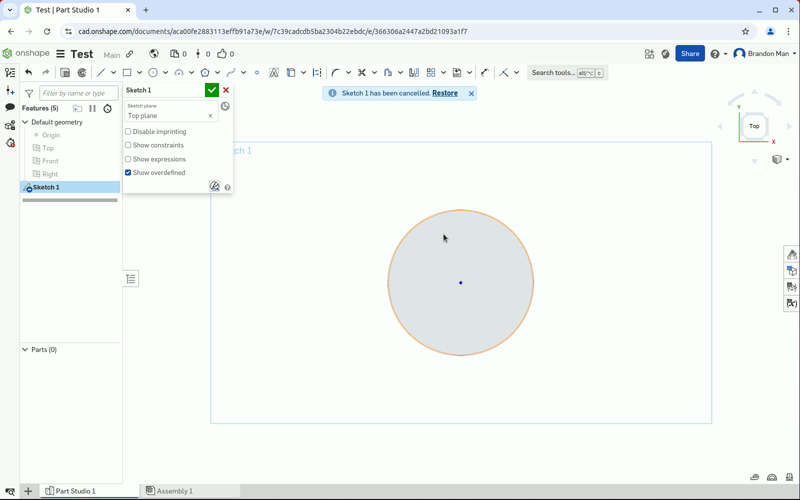
click(443, 233)
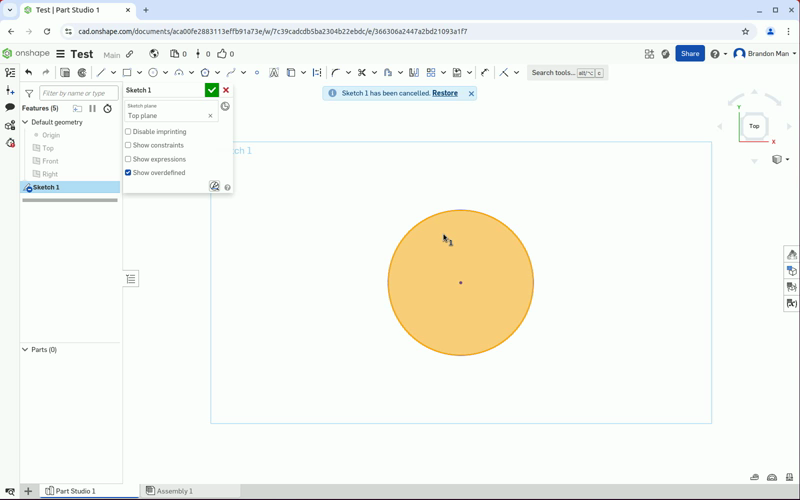
mouse_move(73, 352)
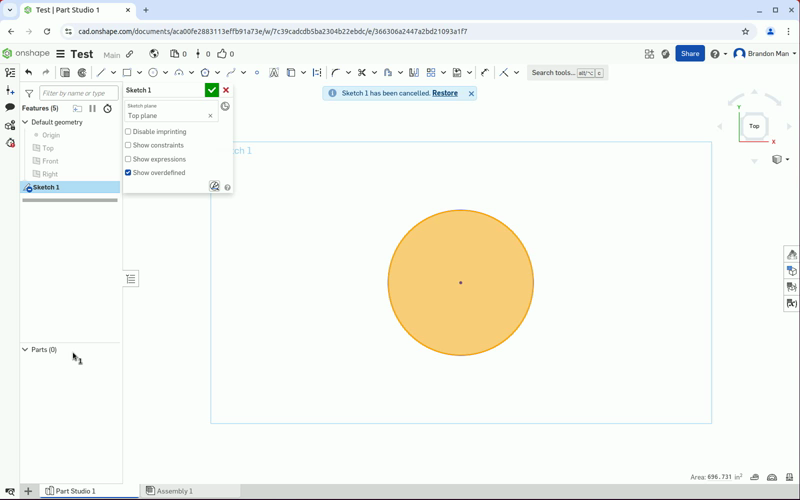
key(shift+y)
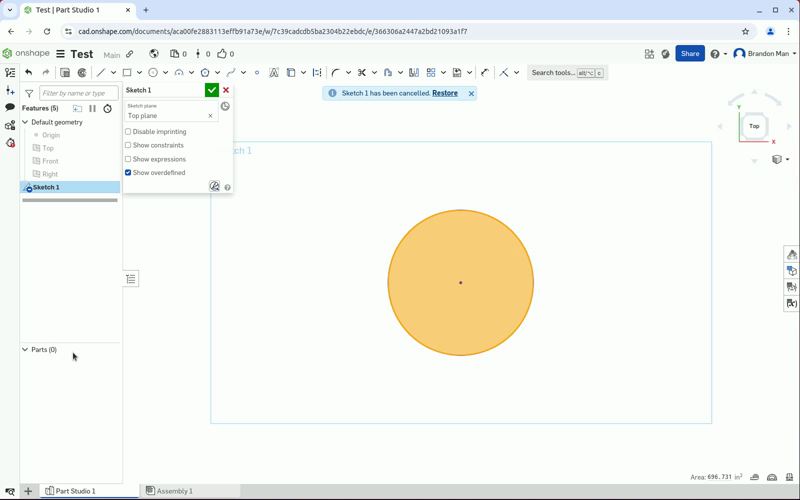
key(shift+e)
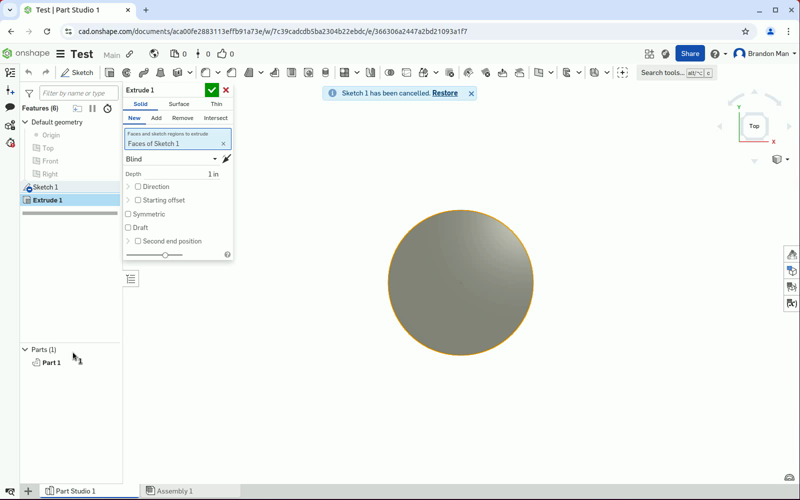
mouse_move(143, 106)
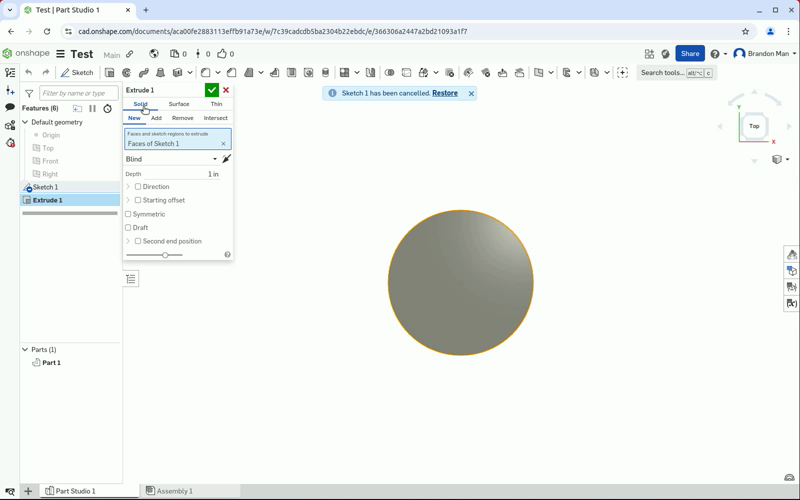
click(143, 106)
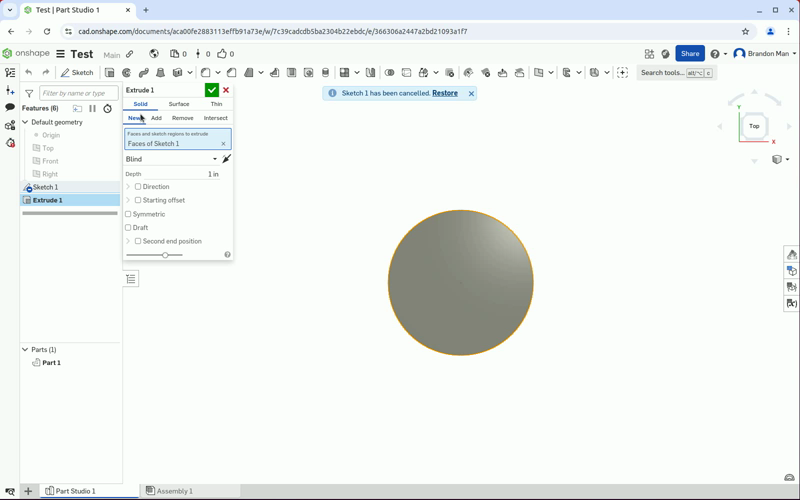
mouse_move(137, 120)
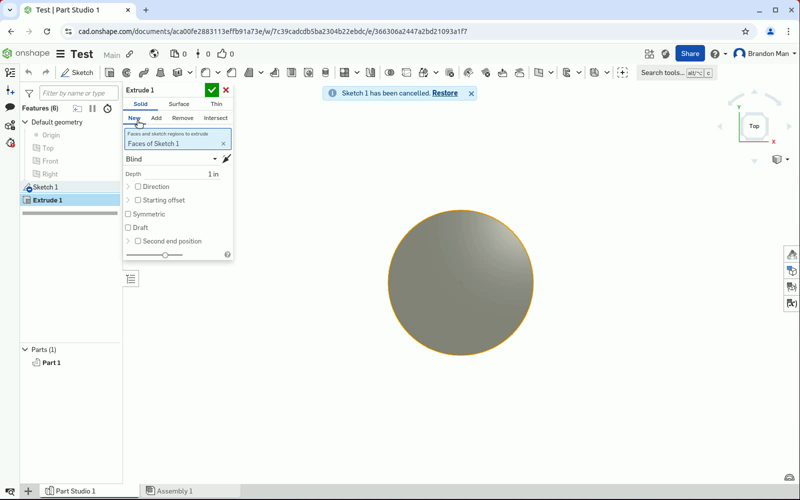
click(137, 120)
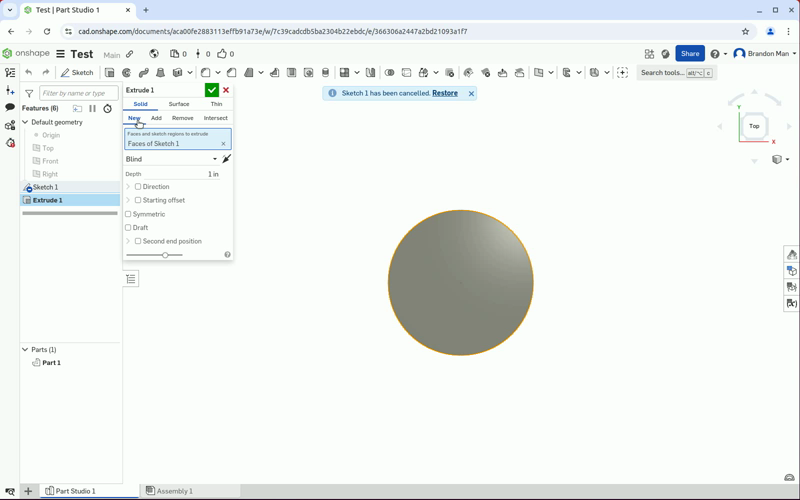
key(tab, 4)
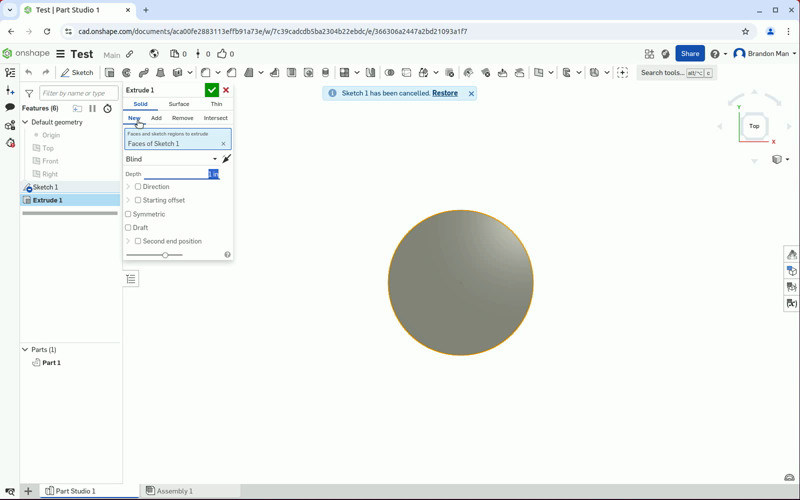
text(8.184)
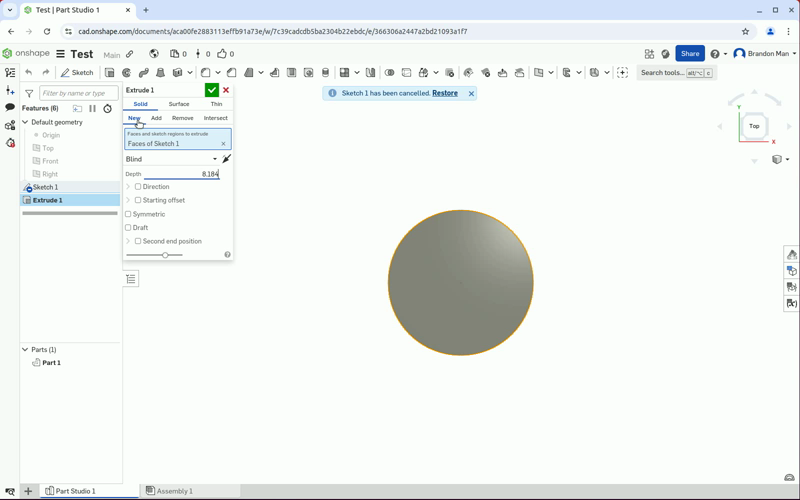
key(enter)
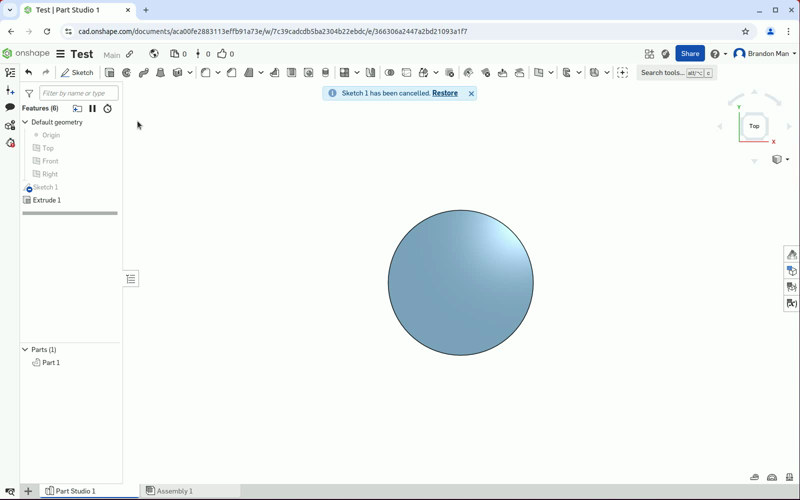
key(shift+h)
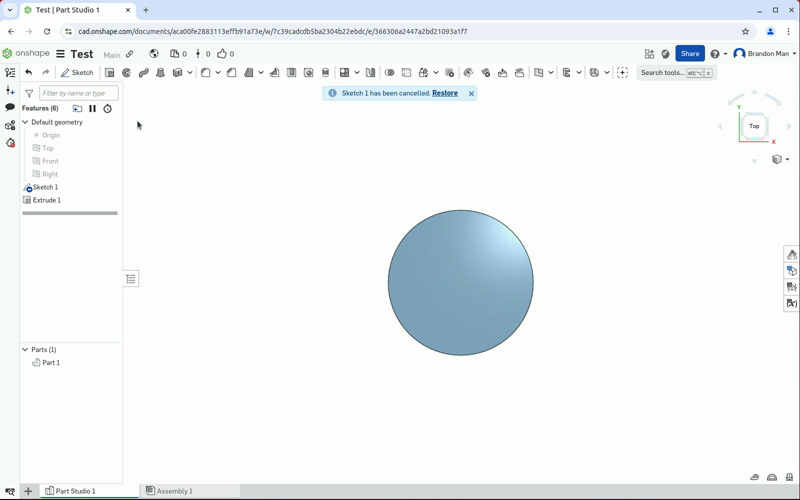
key(shift+h)
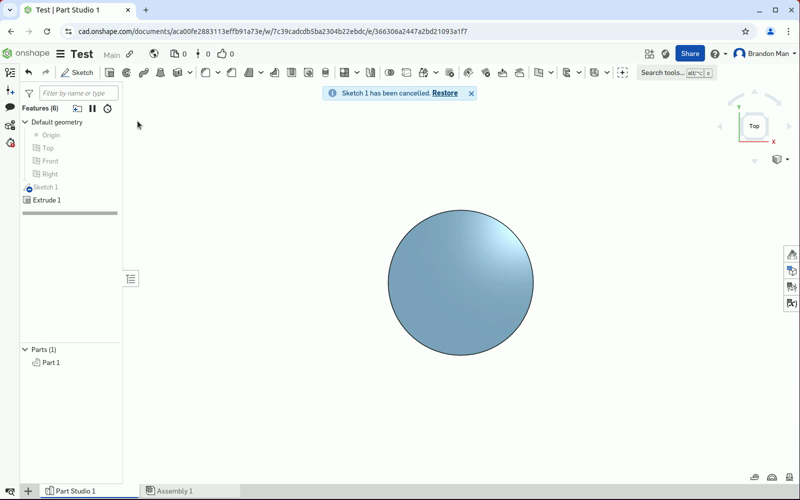
mouse_move(73, 189)
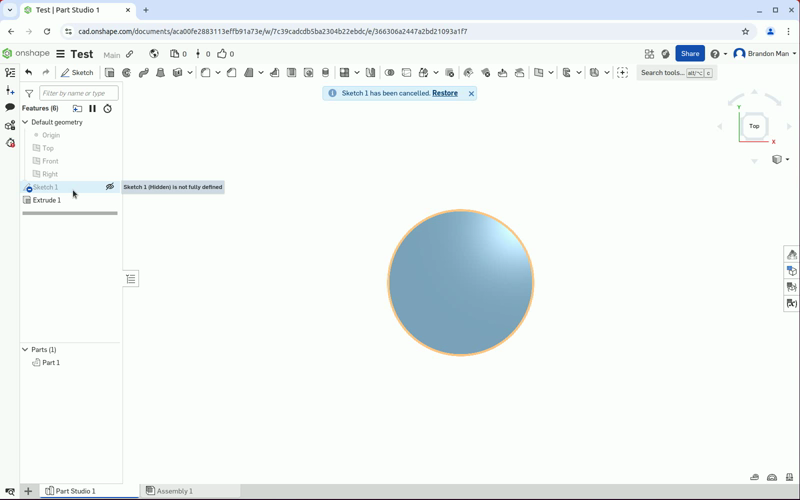
click(73, 189)
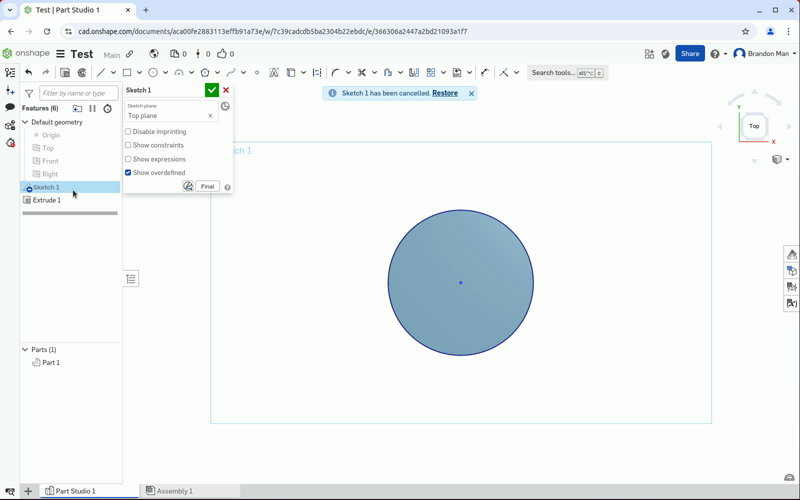
mouse_move(229, 92)
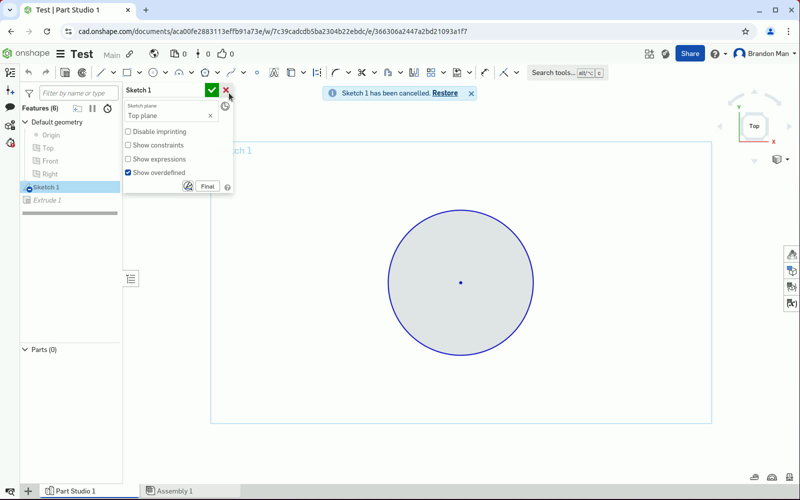
click(229, 92)
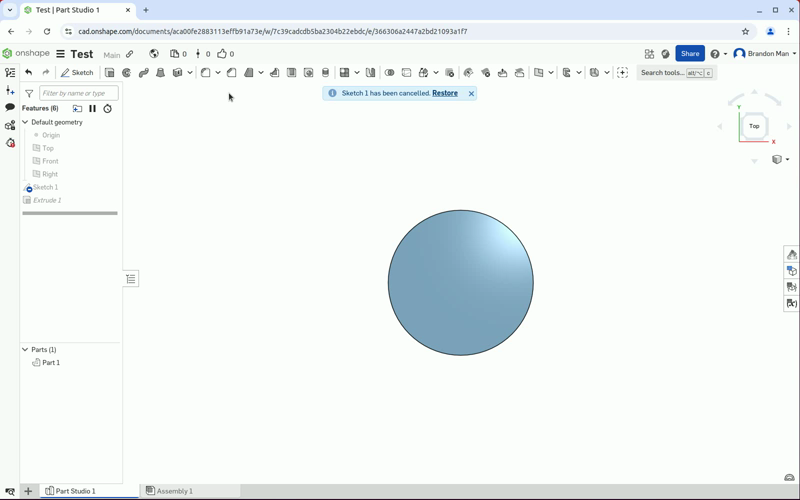
mouse_move(541, 75)
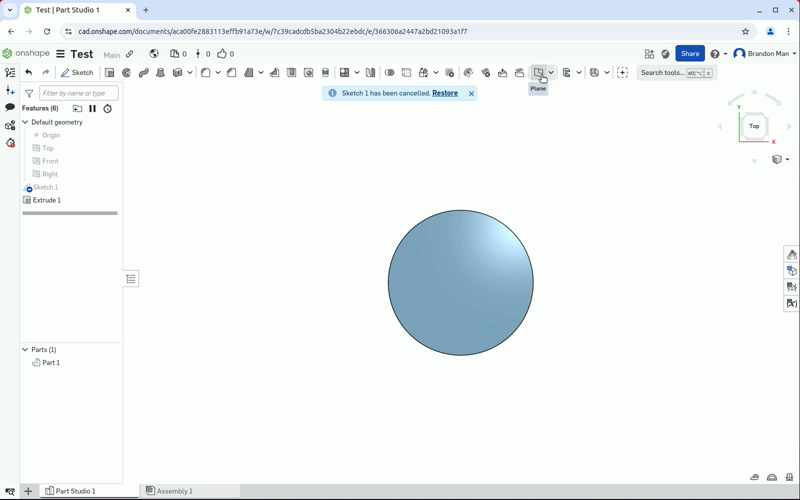
click(541, 75)
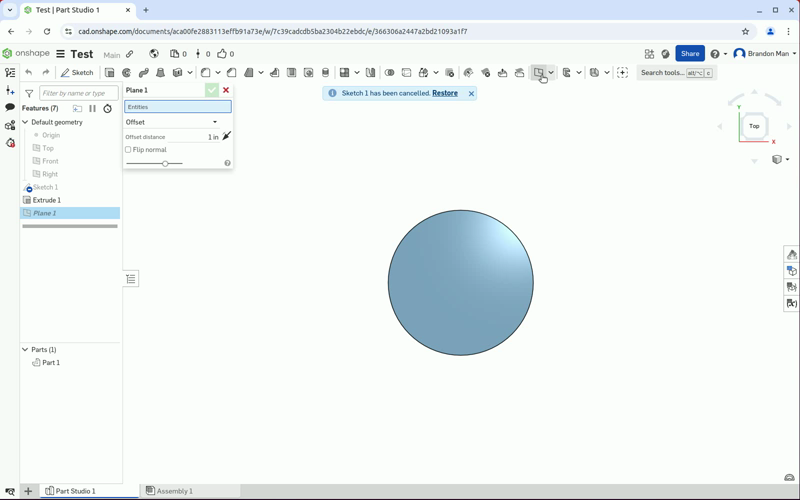
mouse_move(73, 150)
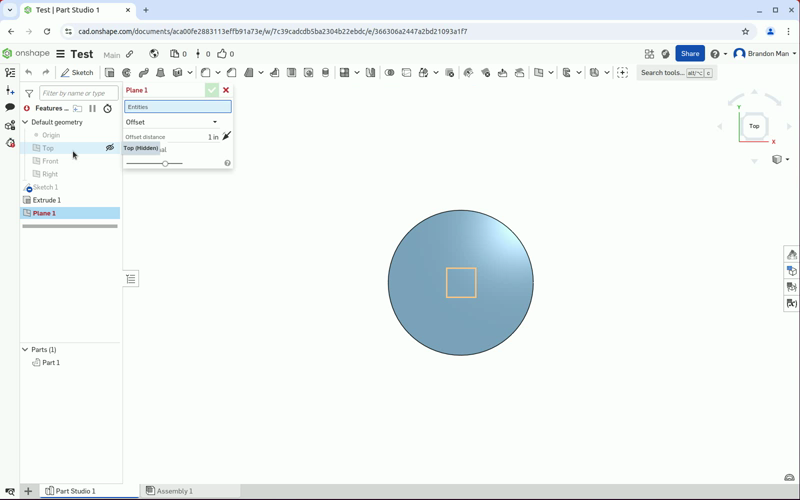
click(73, 150)
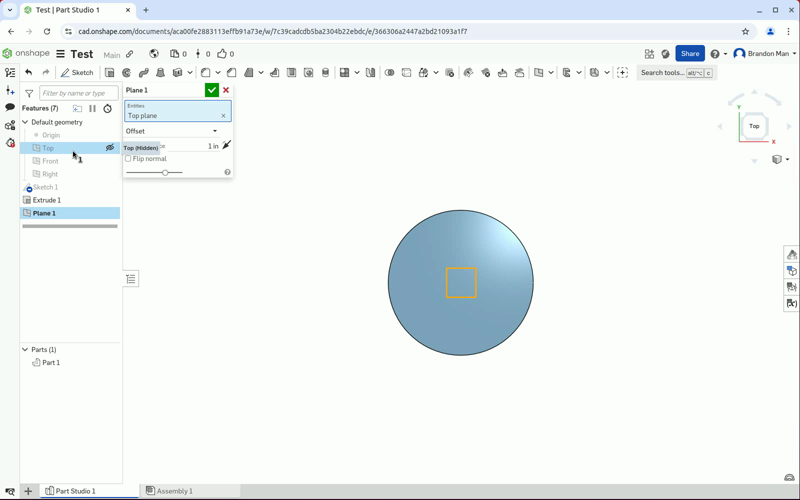
key(tab, 2)
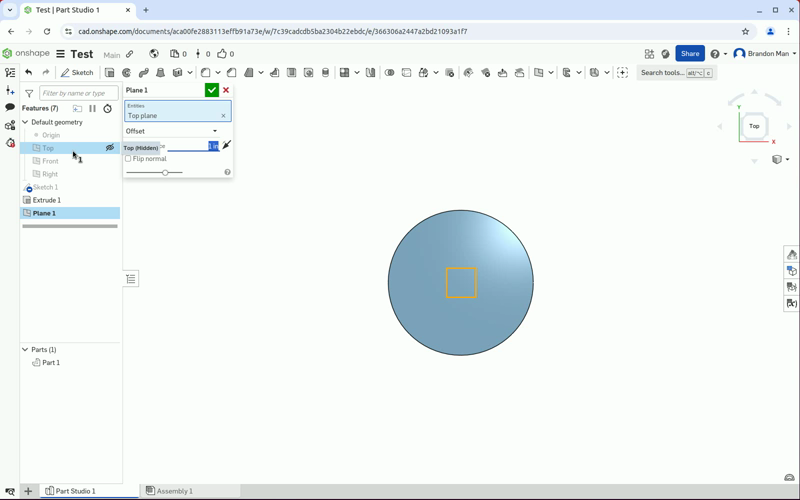
text(8.196)
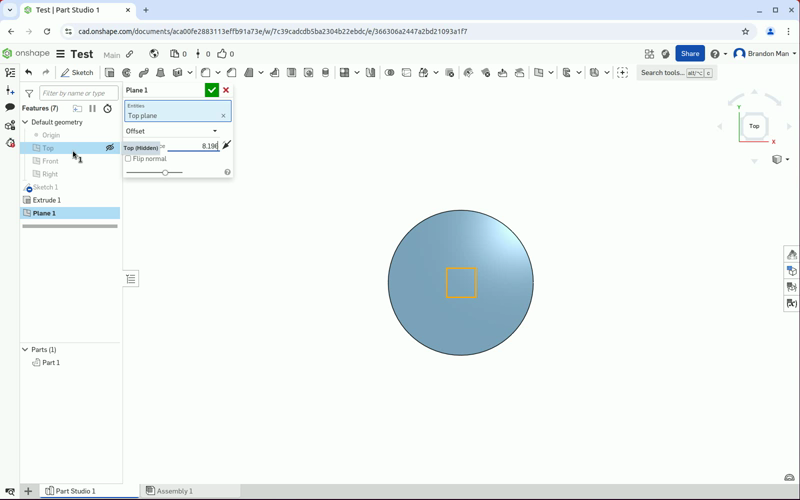
key(enter, 2)
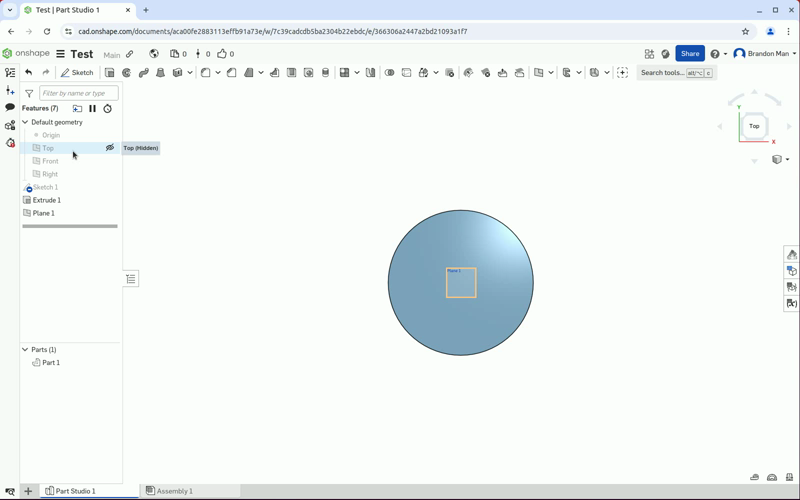
key(shift+s)
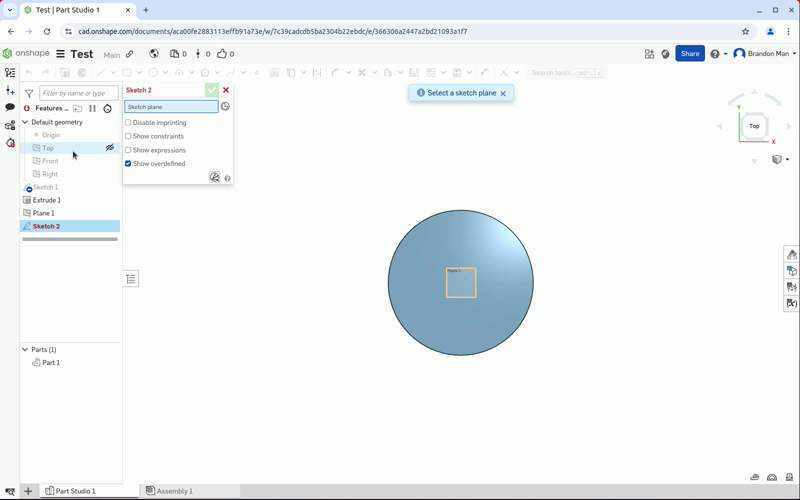
mouse_move(73, 215)
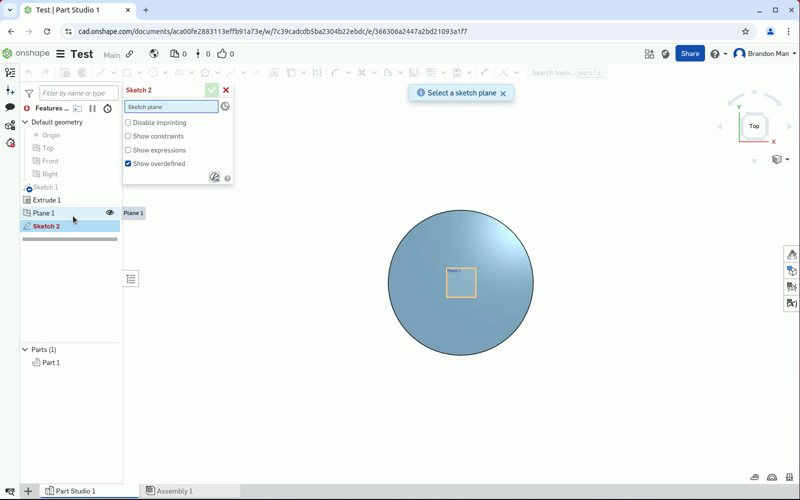
click(73, 215)
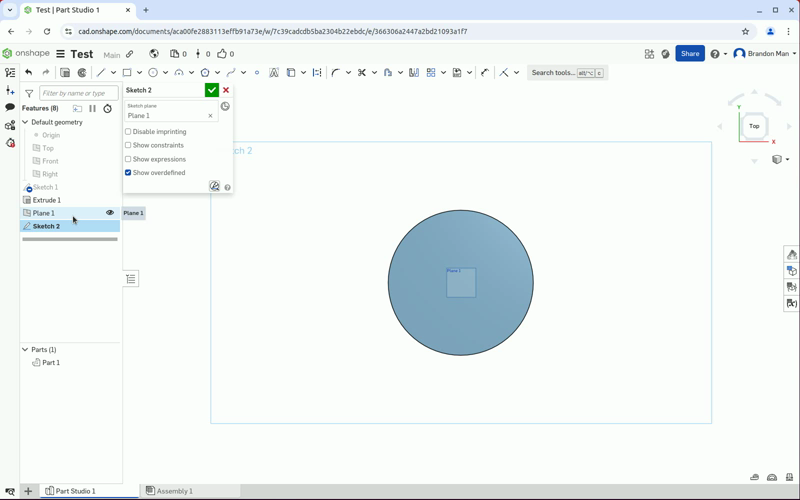
mouse_move(73, 352)
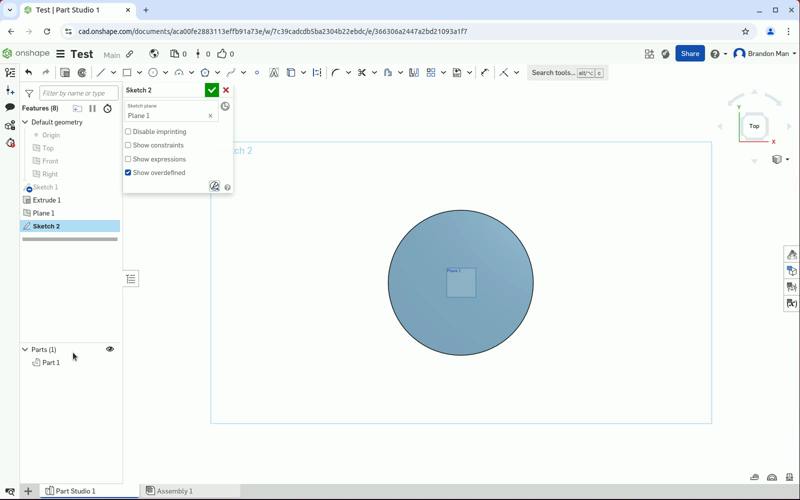
key(y)
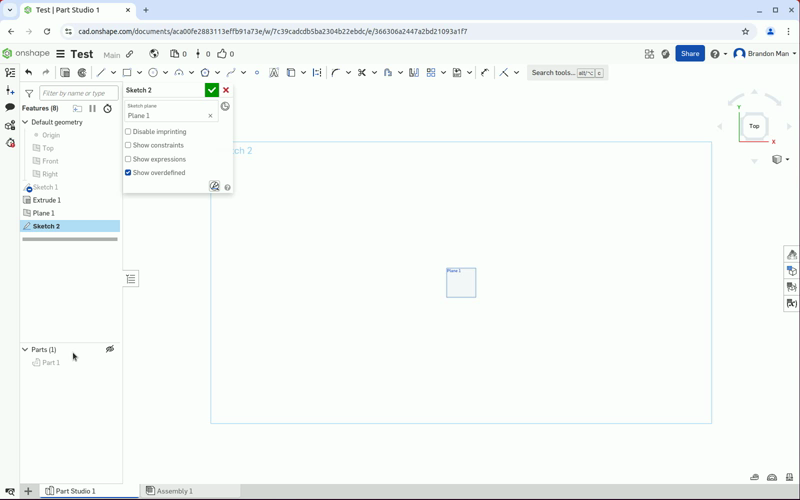
key(c)
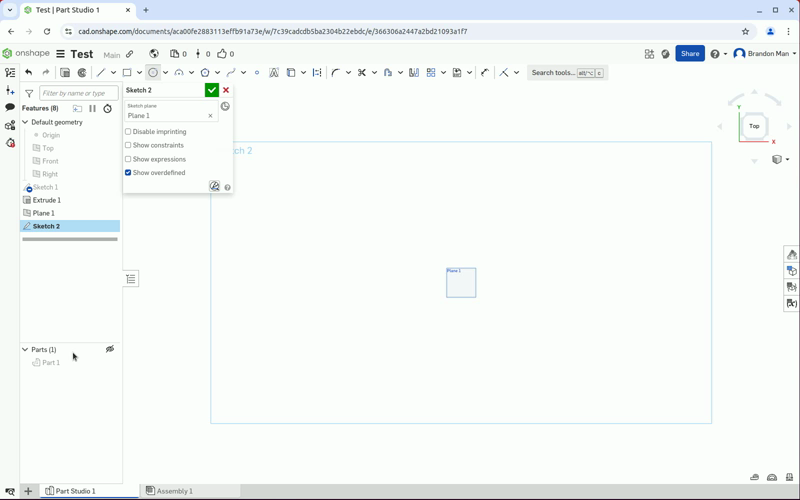
key_down(shift)
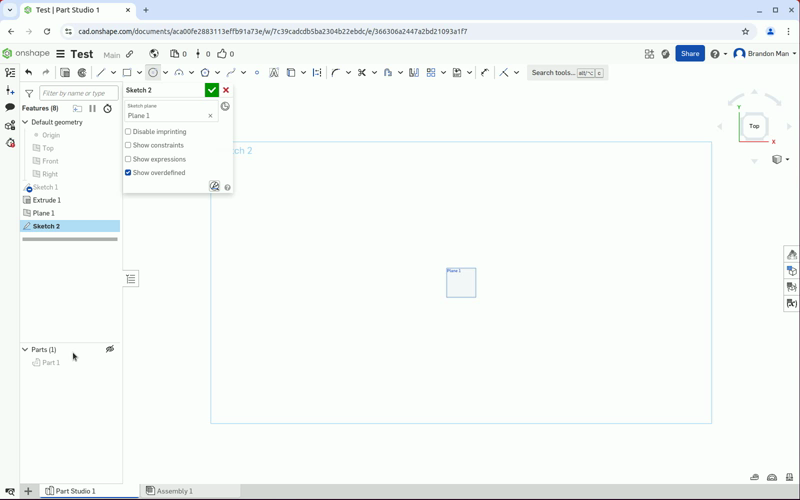
mouse_move(460, 282)
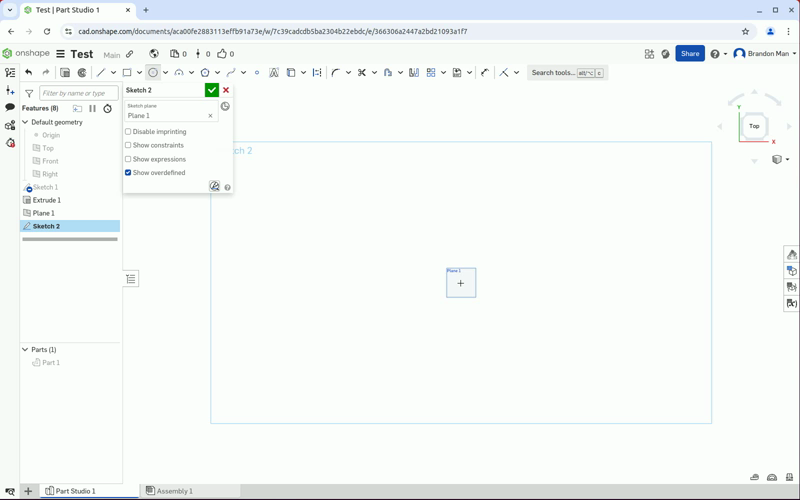
click(460, 282)
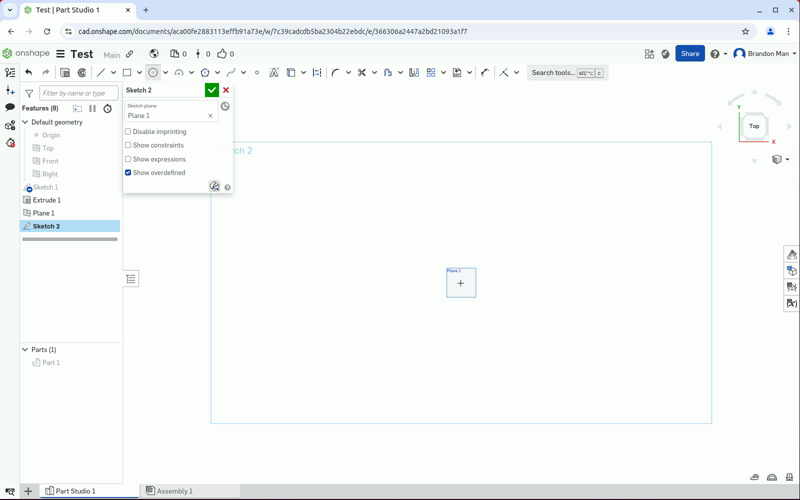
key_up(shift)
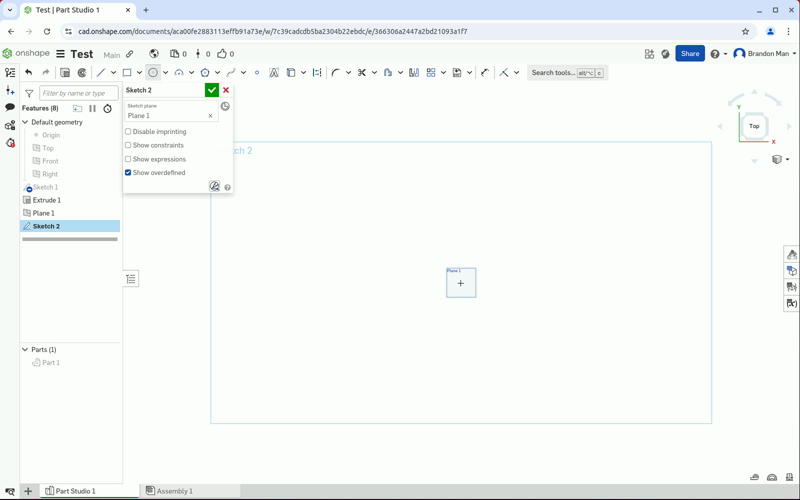
mouse_move(511, 282)
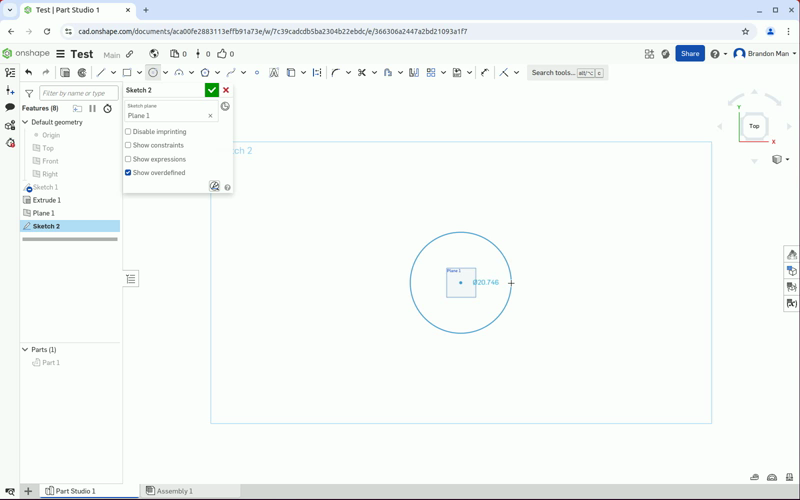
click(511, 282)
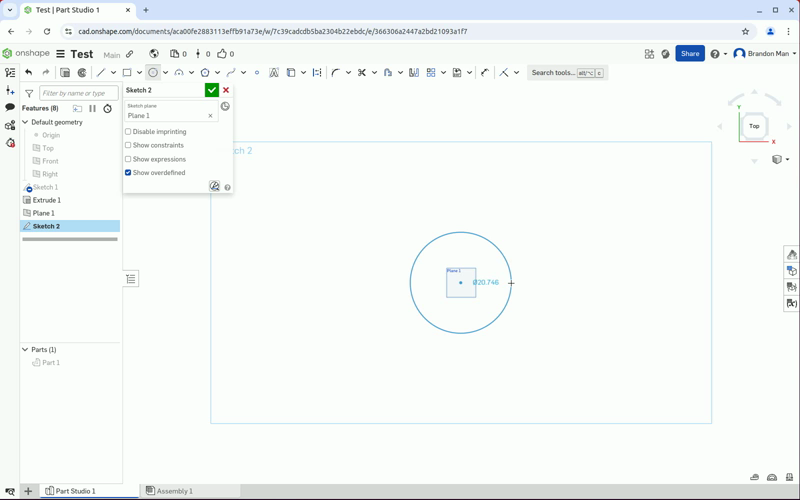
key(esc)
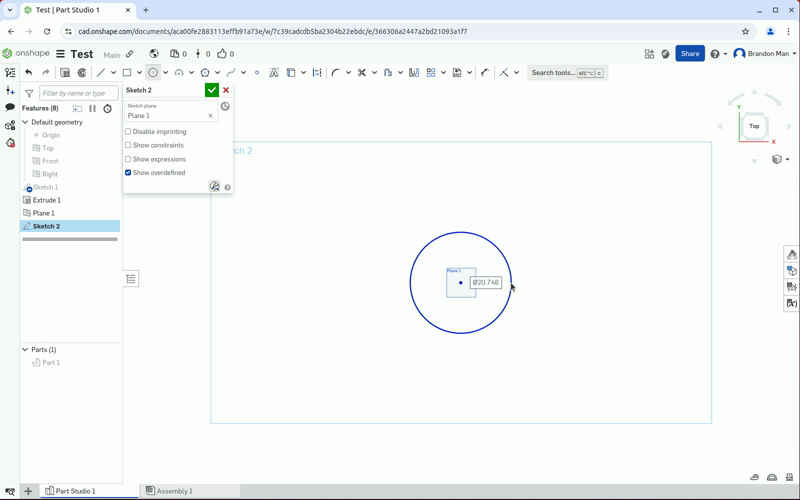
mouse_move(423, 285)
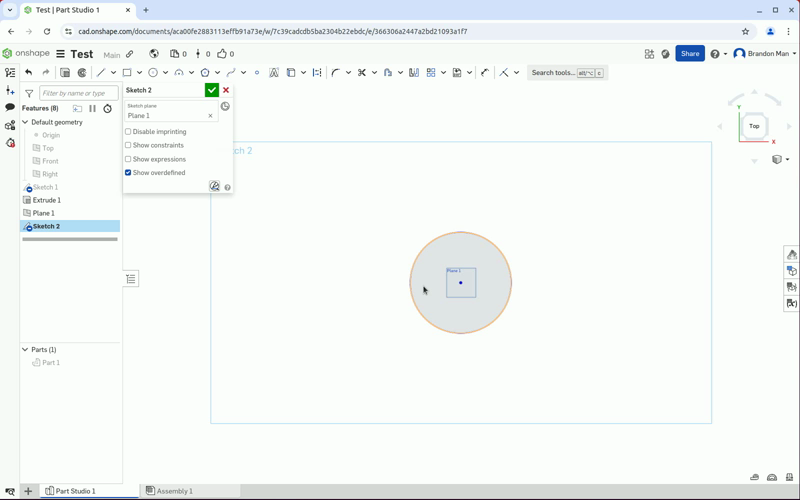
click(423, 285)
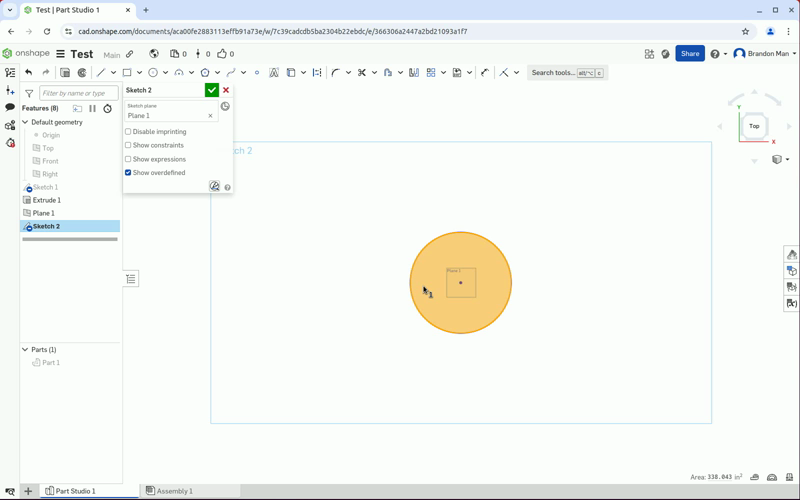
mouse_move(73, 352)
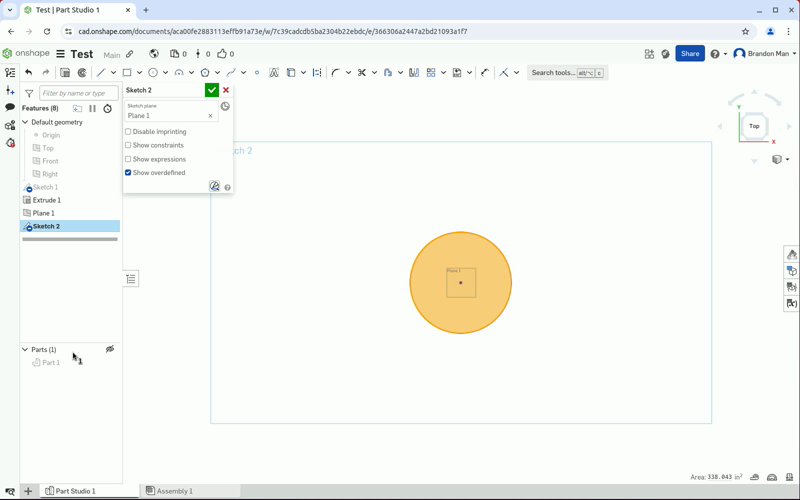
key(shift+y)
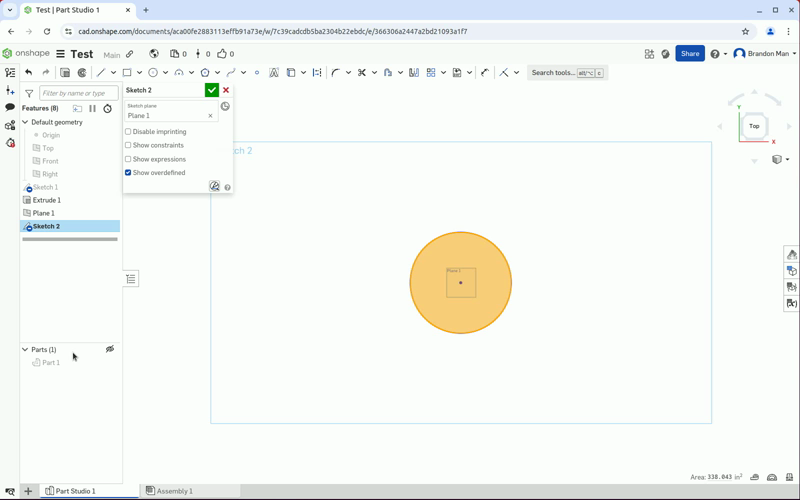
key(shift+e)
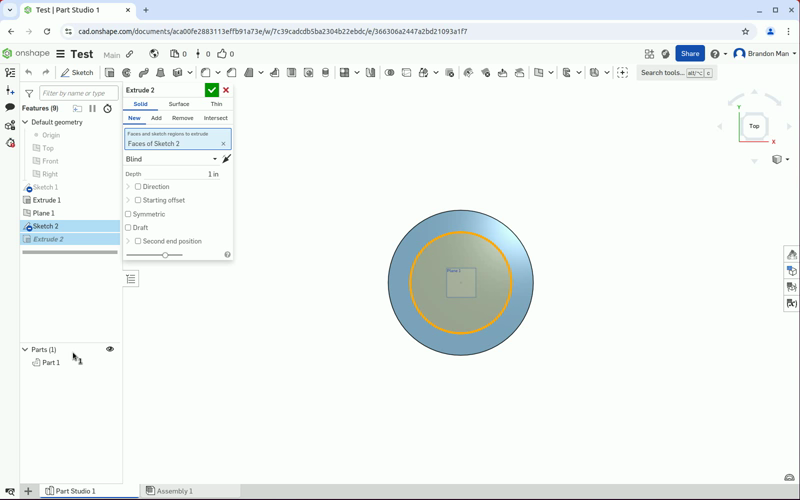
mouse_move(143, 106)
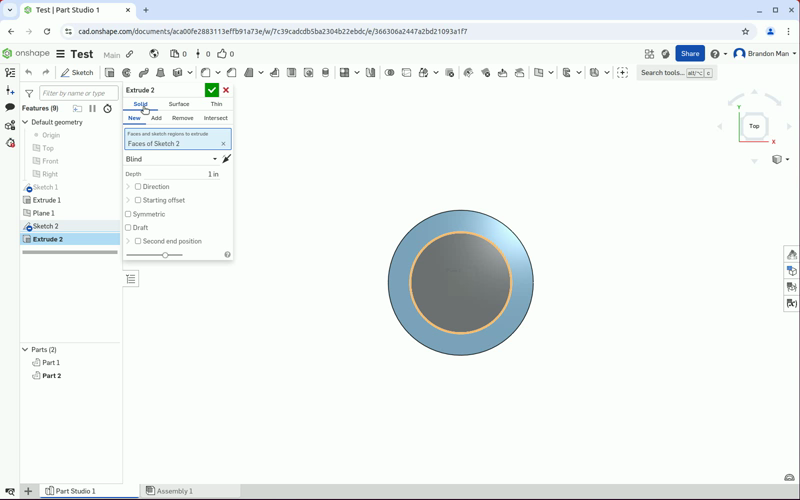
click(143, 106)
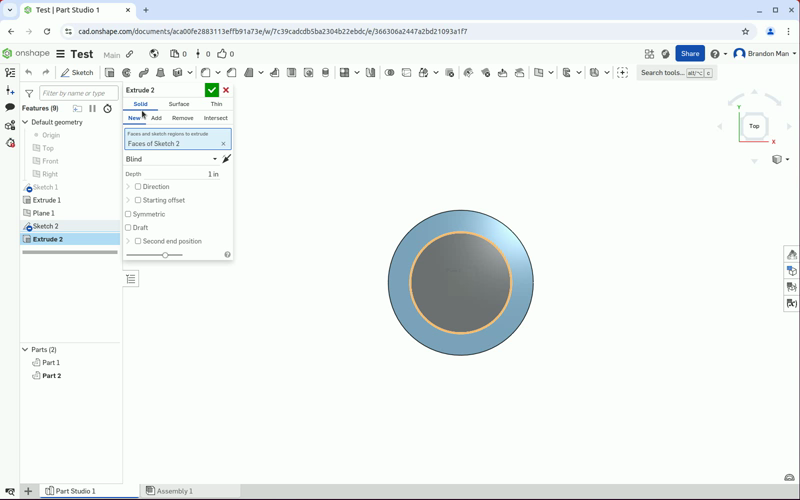
mouse_move(137, 120)
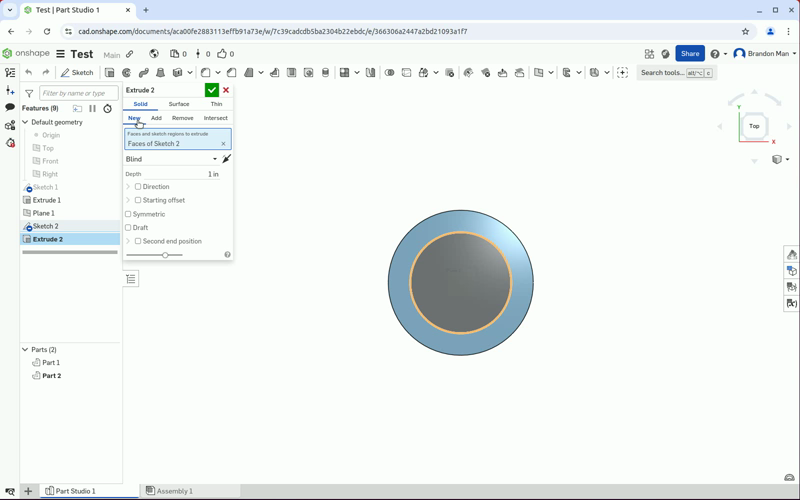
click(137, 120)
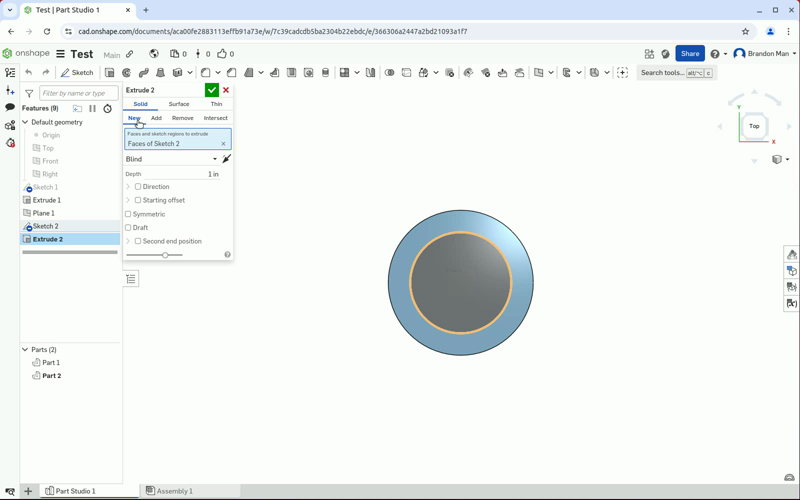
key(tab, 4)
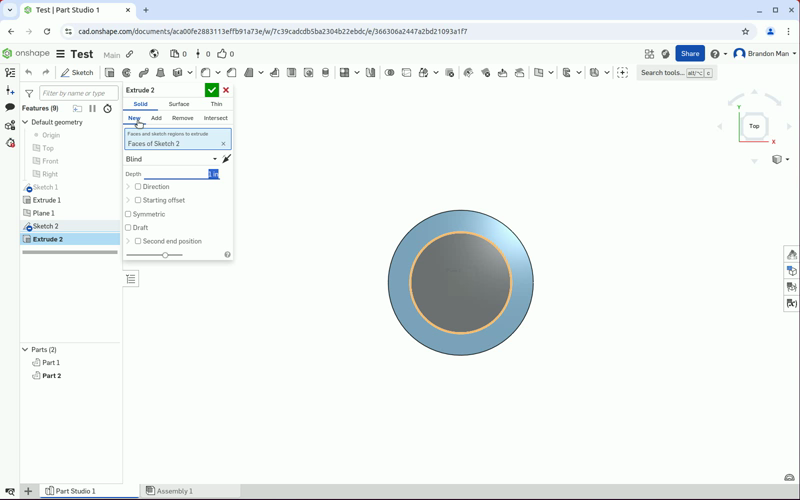
text(11.554)
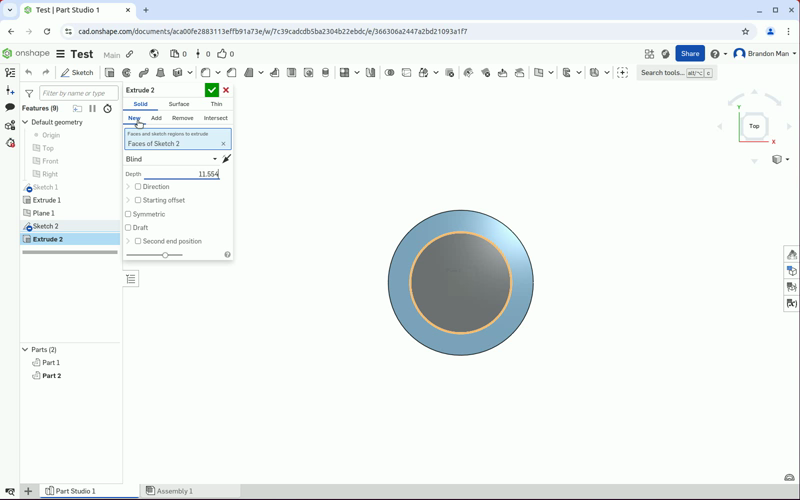
key(enter)
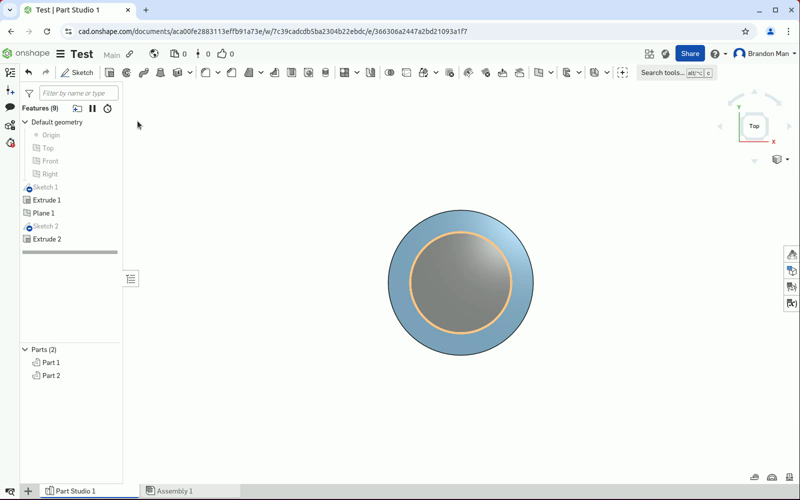
key(shift+h)
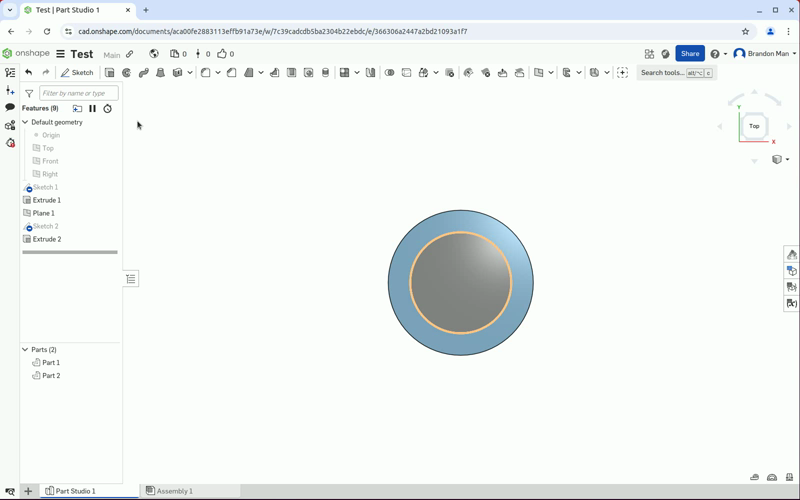
key(shift+h)
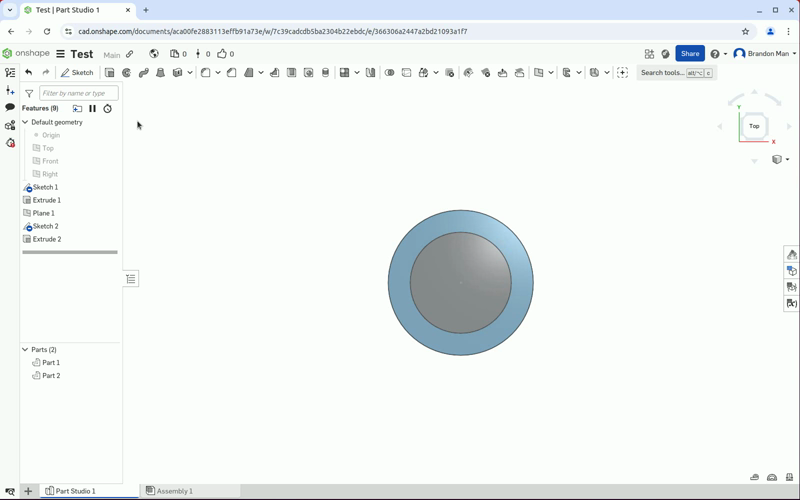
key(shift+7)
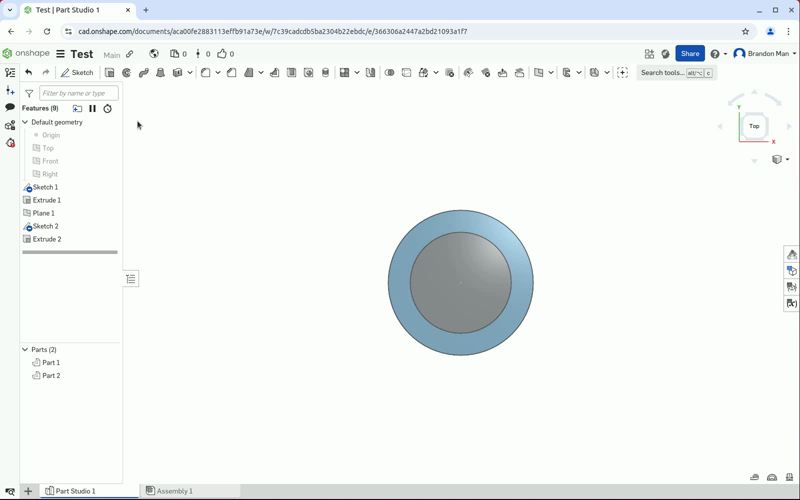
key(up, 3)
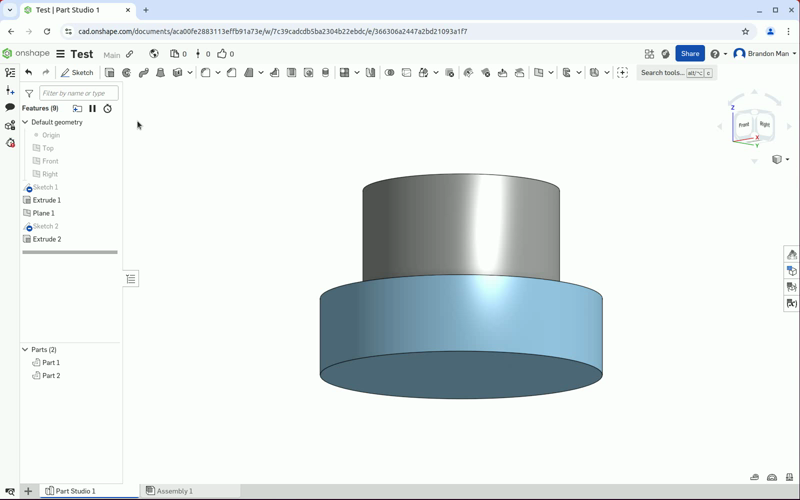
key(left, 3)
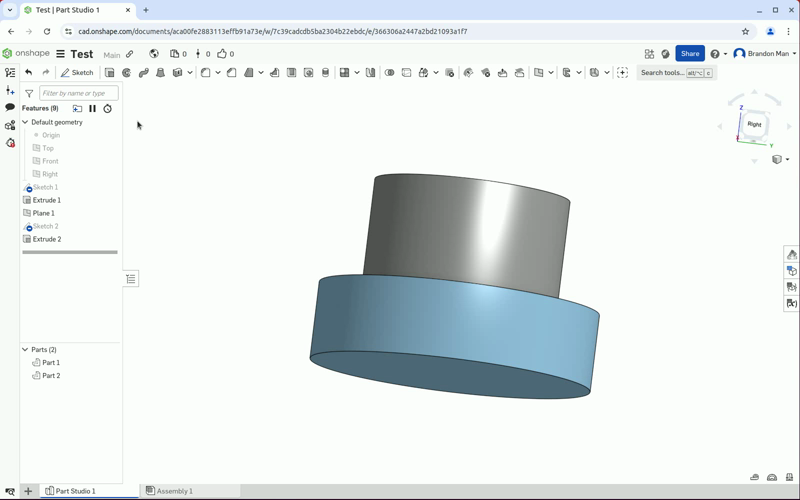
key(right, 3)
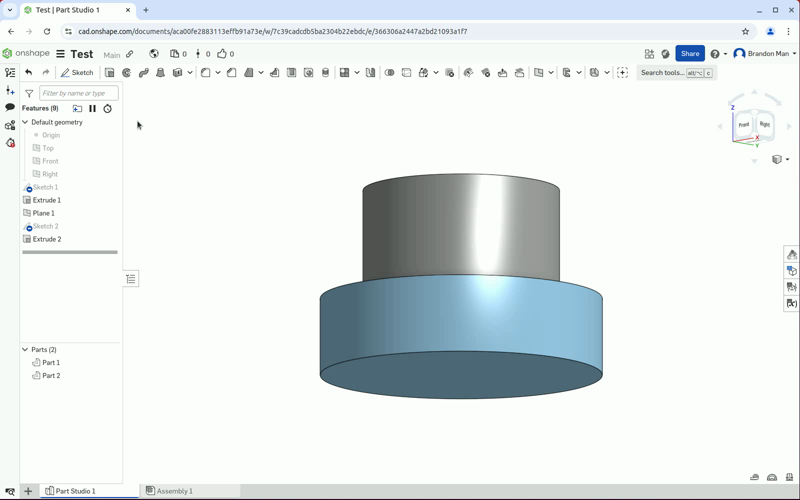
key(down, 3)
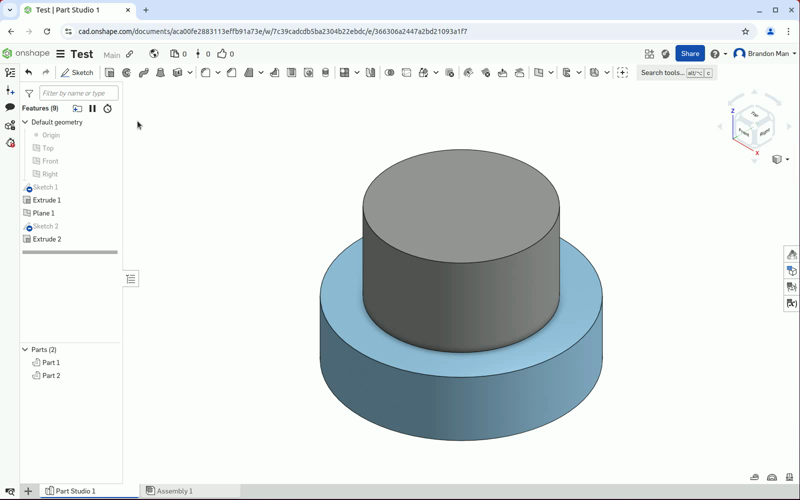
mouse_move(73, 189)
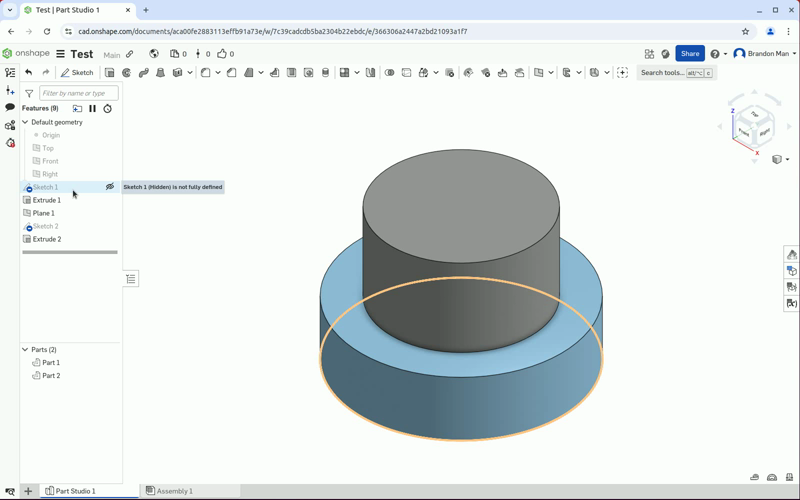
click(73, 189)